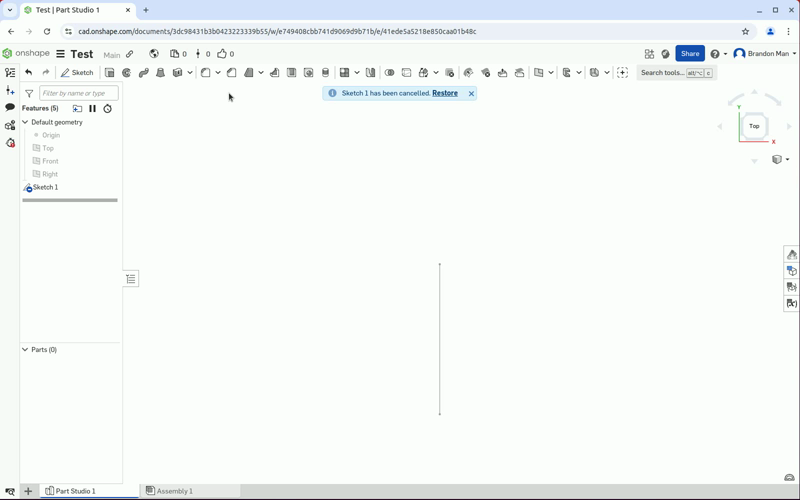
key(shift+h)
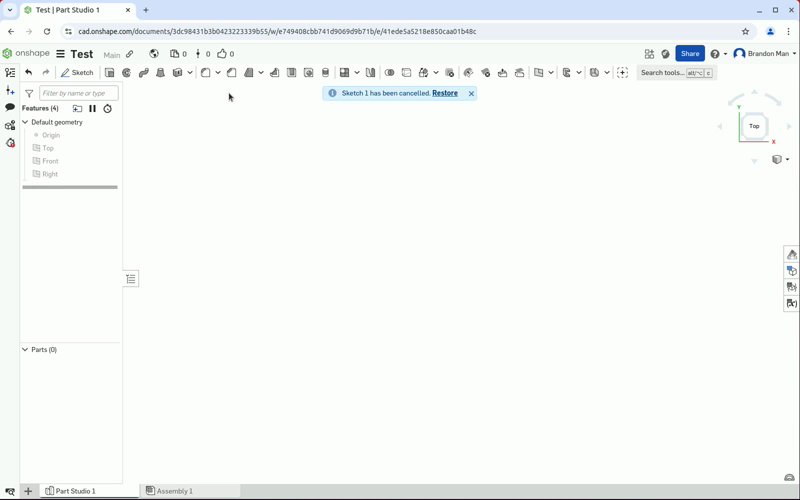
key(shift+s)
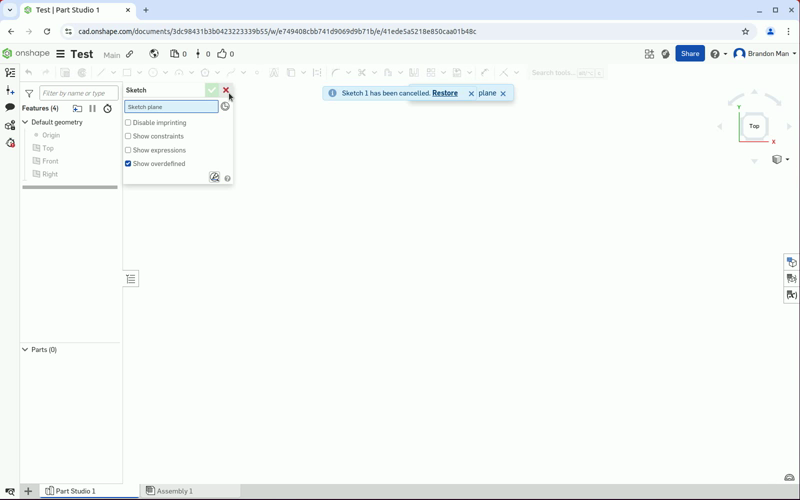
mouse_move(73, 150)
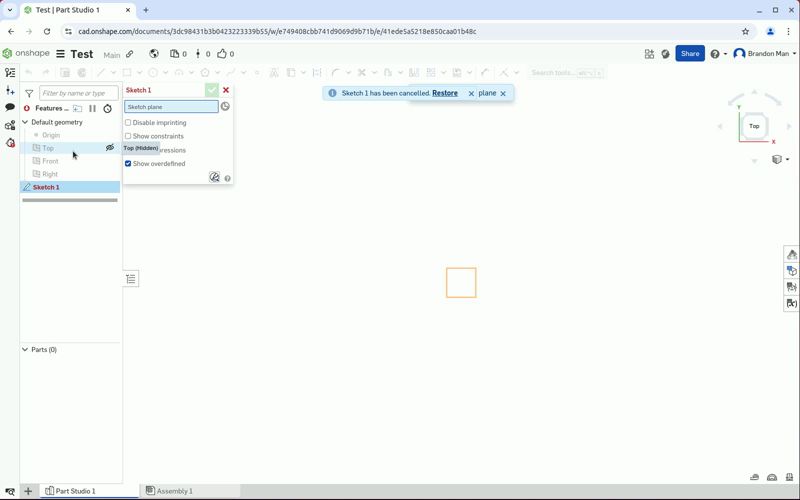
click(73, 150)
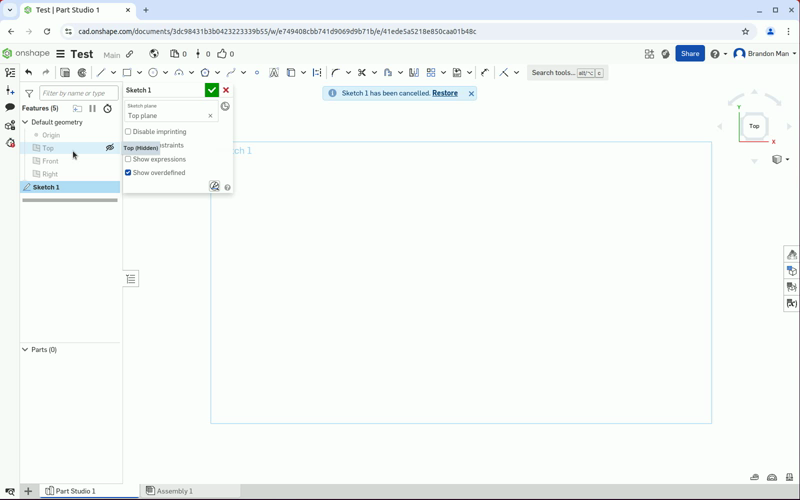
mouse_move(73, 352)
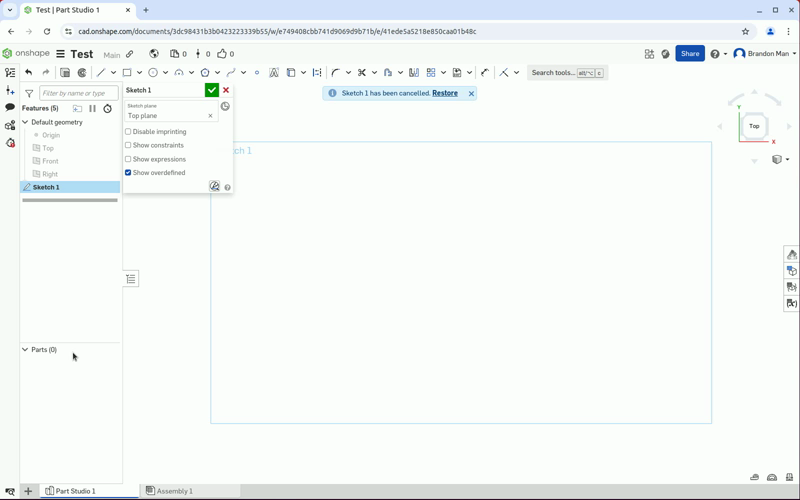
key(y)
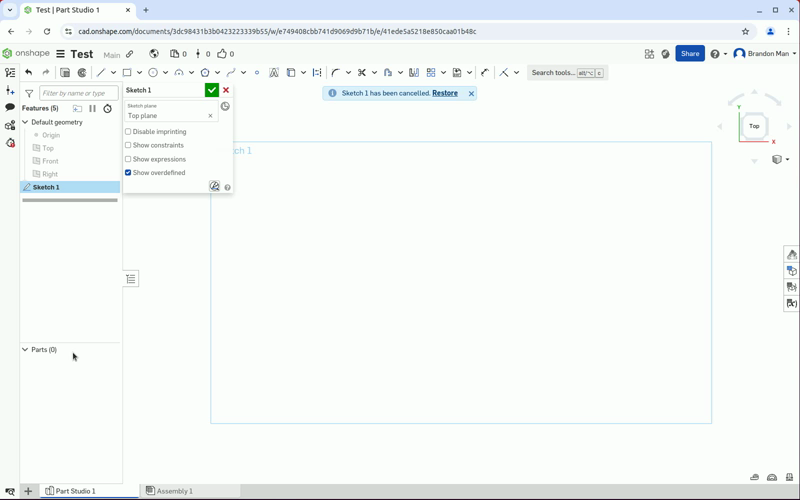
key(c)
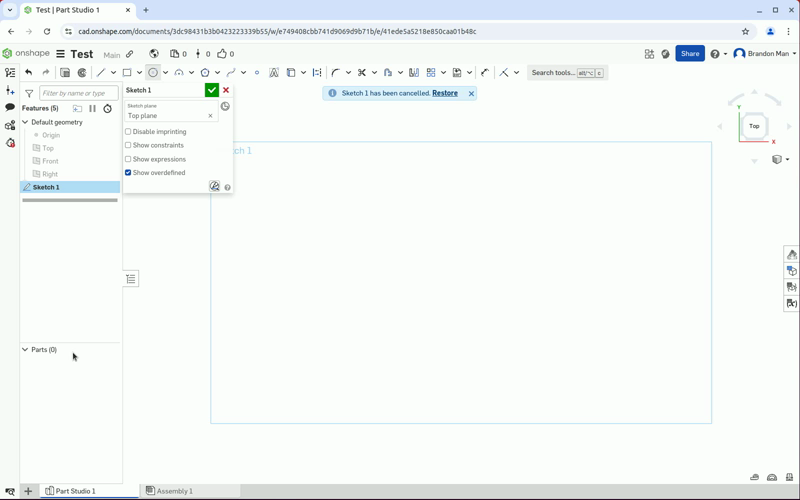
key_down(shift)
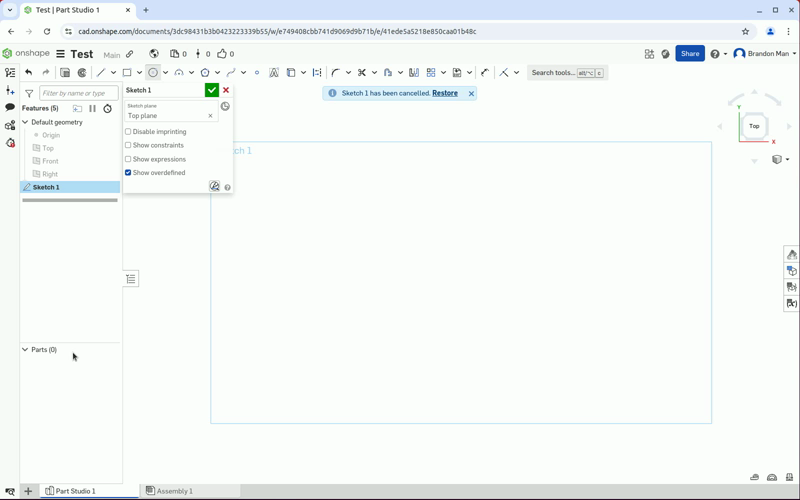
mouse_move(460, 282)
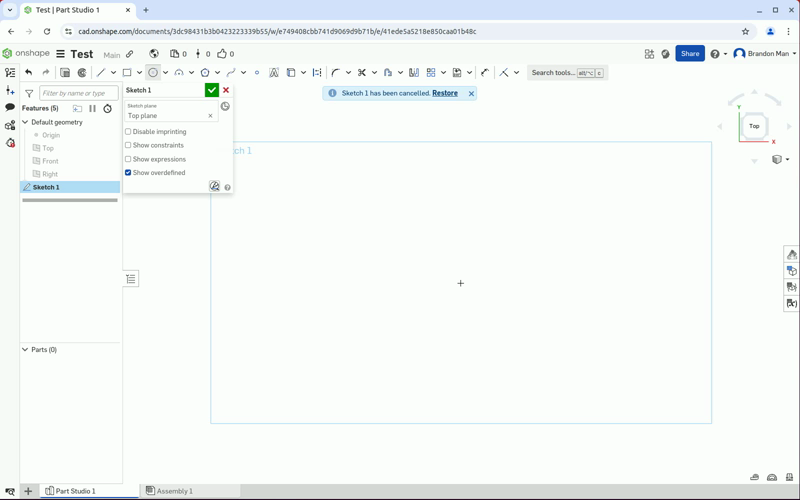
click(460, 282)
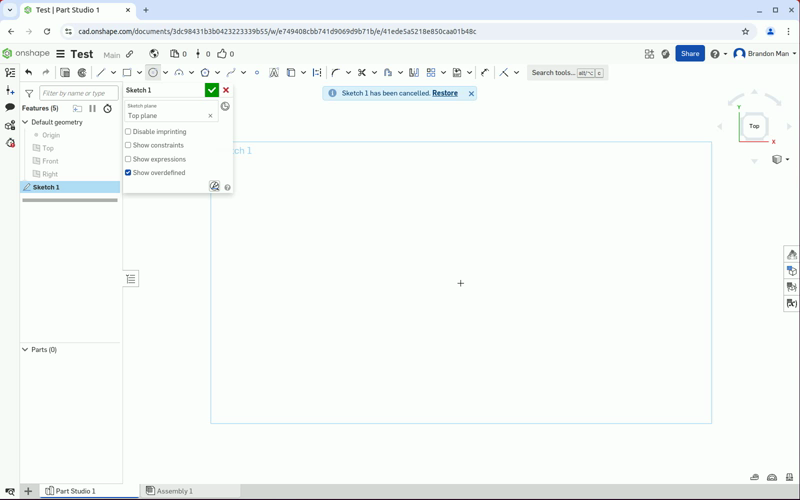
key_up(shift)
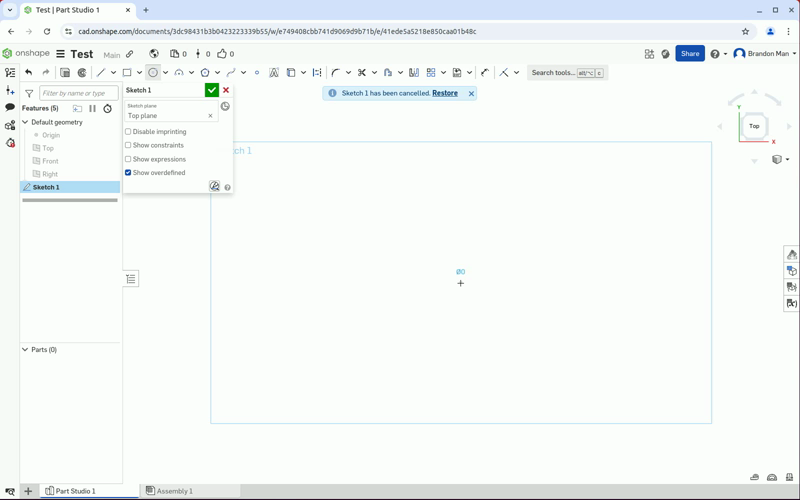
mouse_move(521, 282)
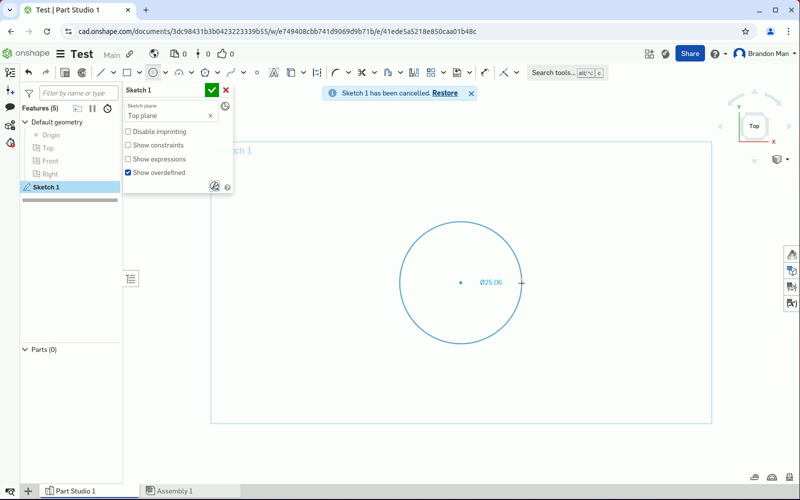
click(521, 282)
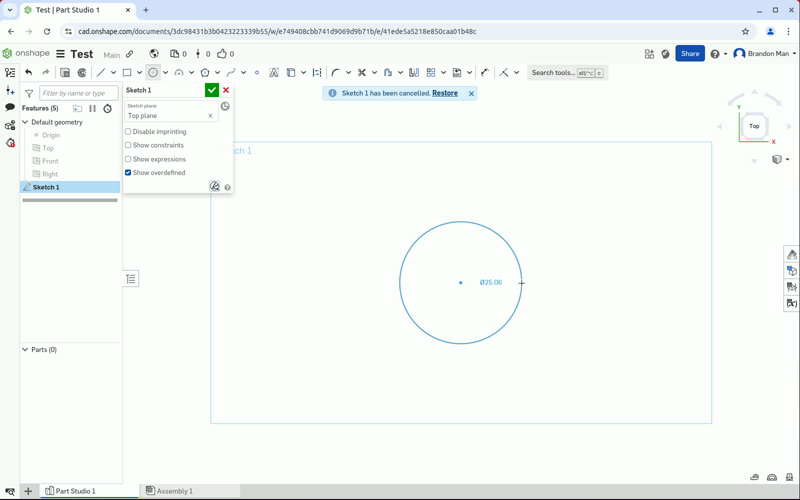
key(esc)
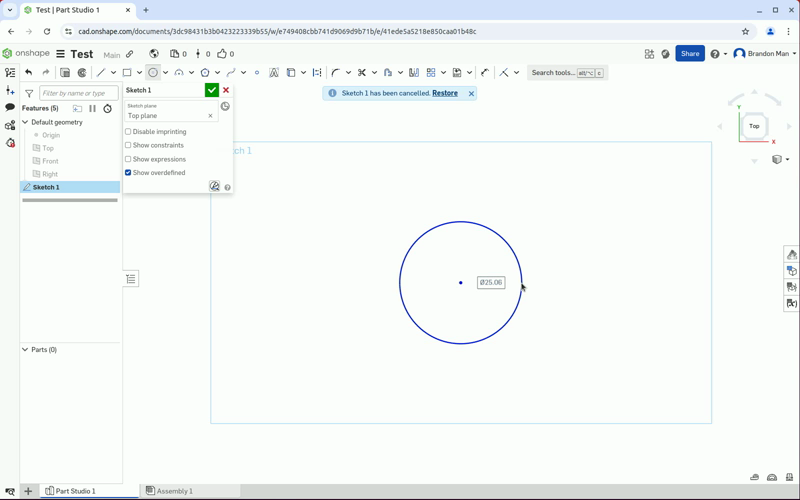
mouse_move(439, 257)
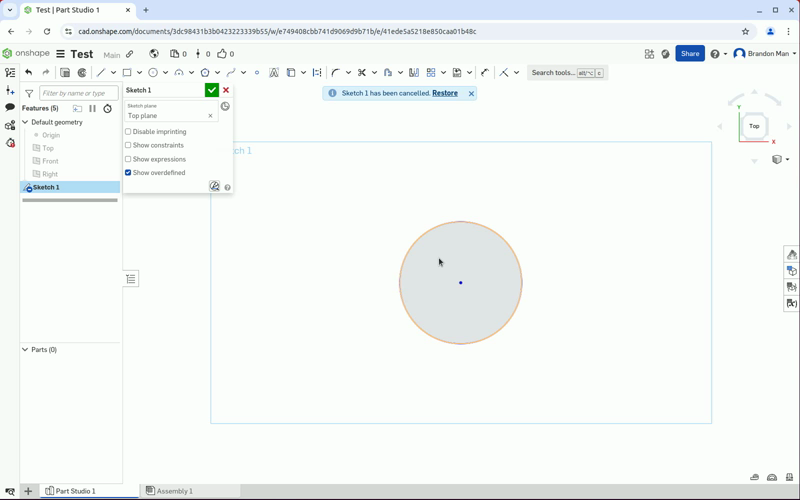
click(439, 257)
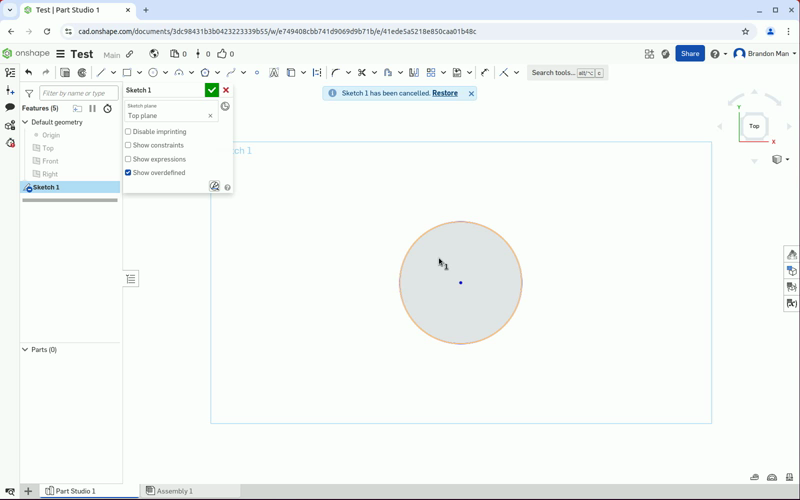
mouse_move(73, 352)
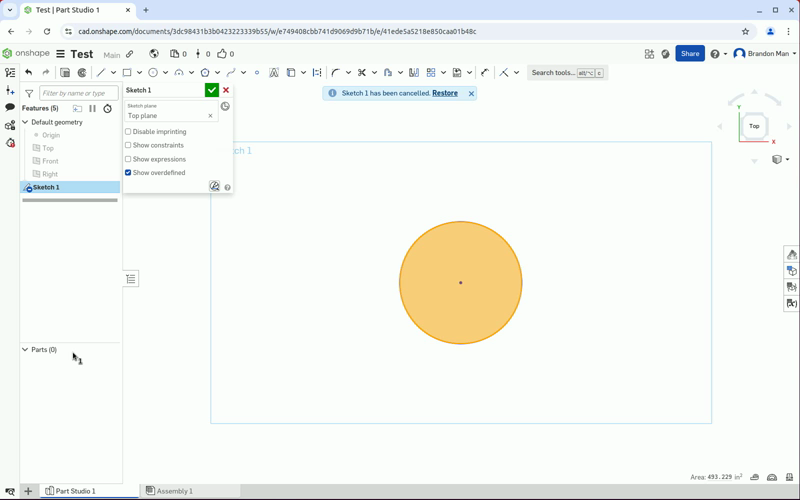
key(shift+y)
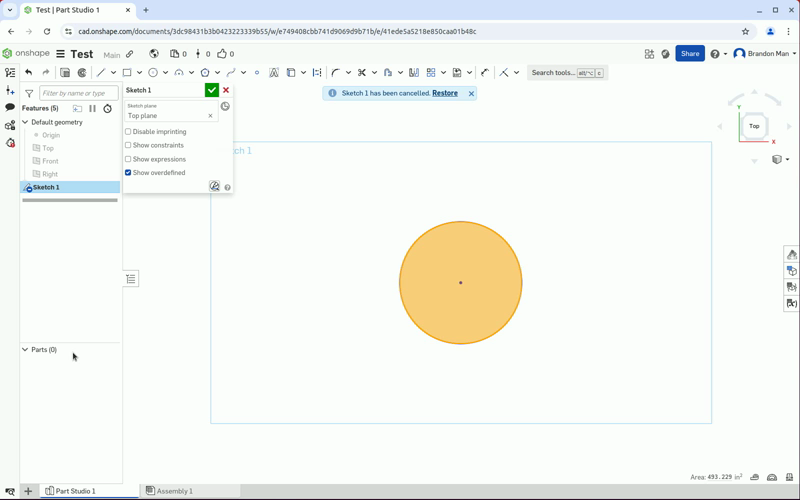
key(shift+e)
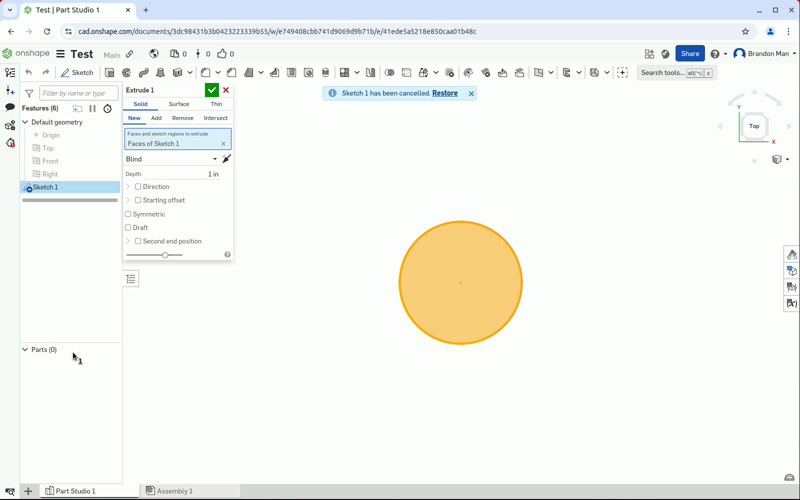
mouse_move(143, 106)
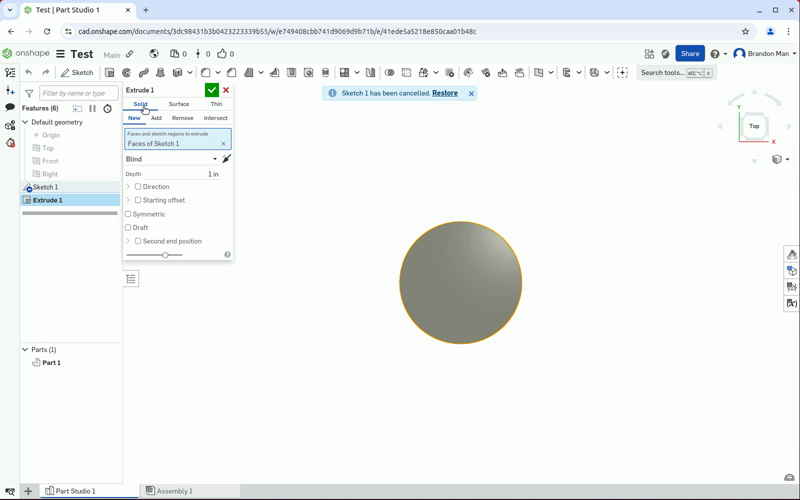
click(143, 106)
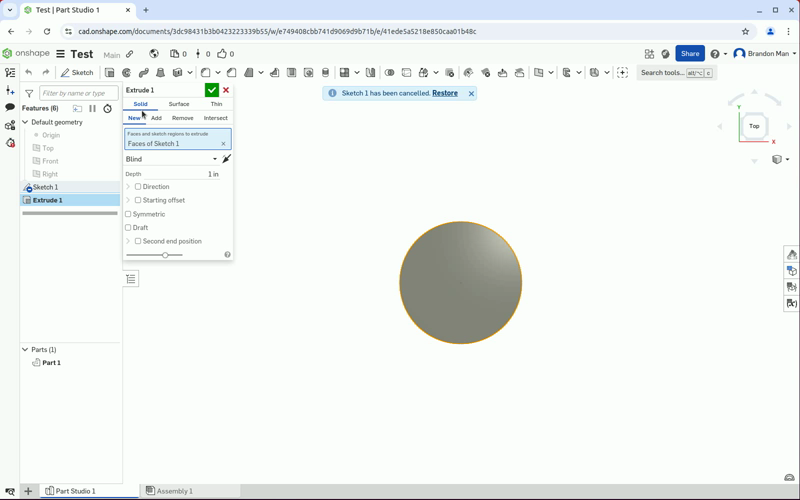
mouse_move(137, 120)
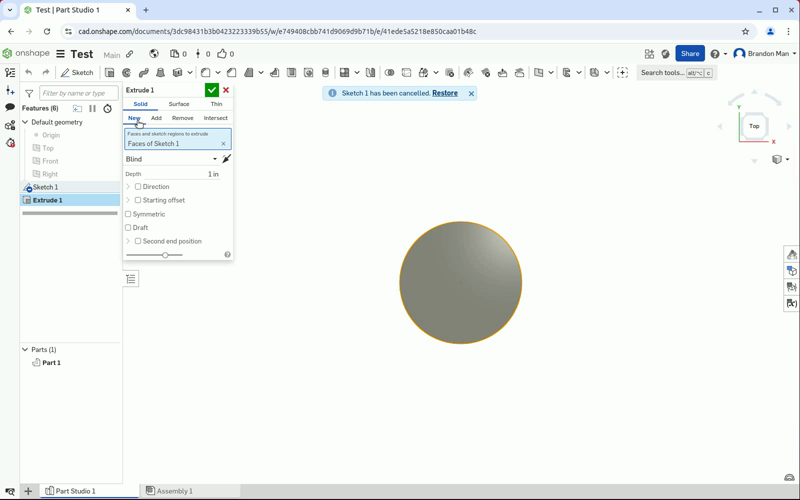
click(137, 120)
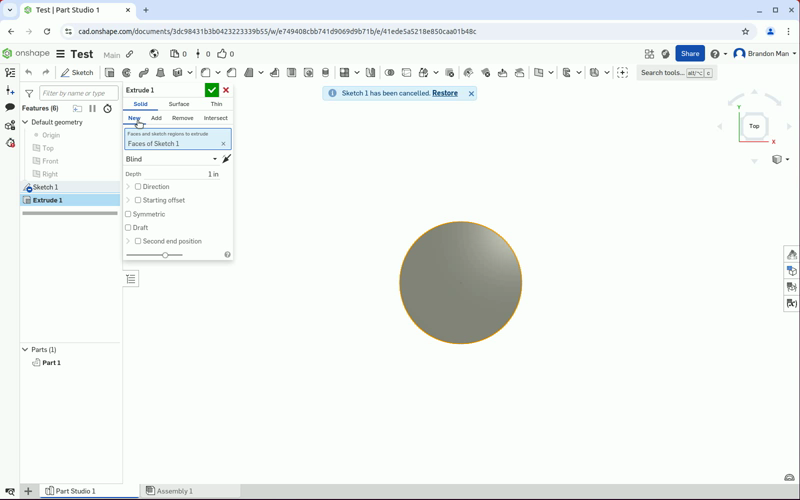
key(tab, 4)
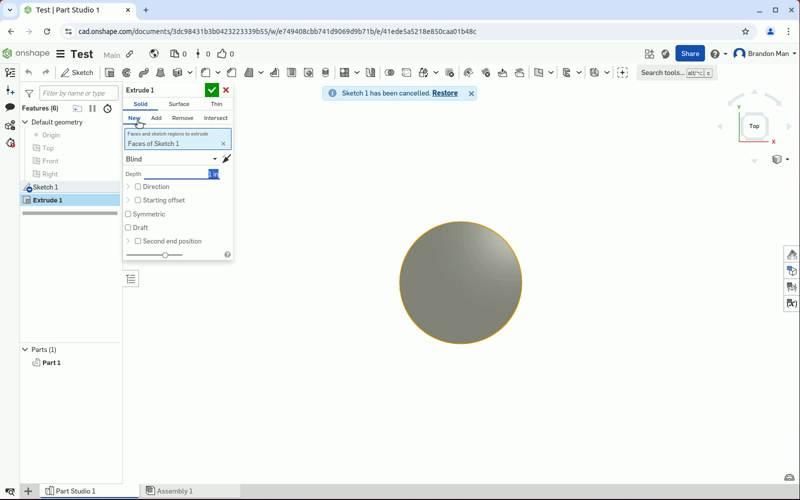
text(23.108)
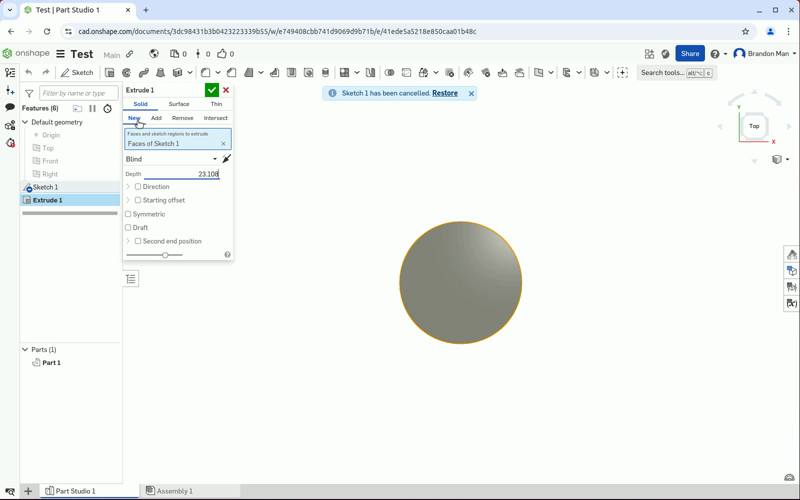
key(enter)
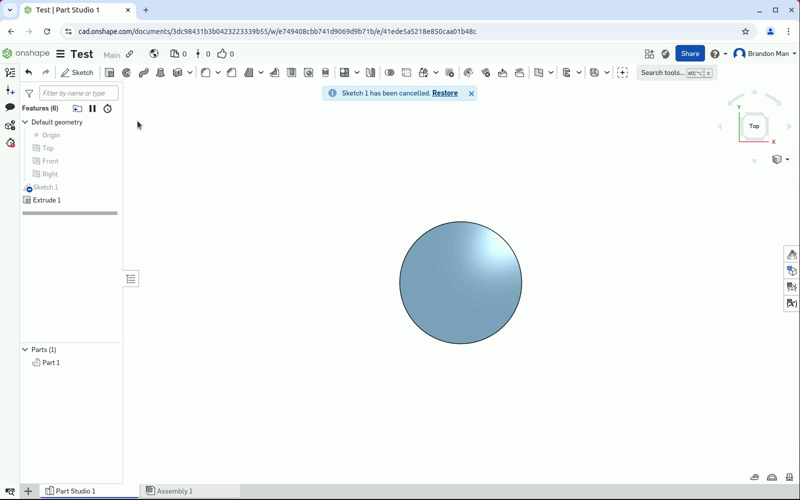
key(shift+h)
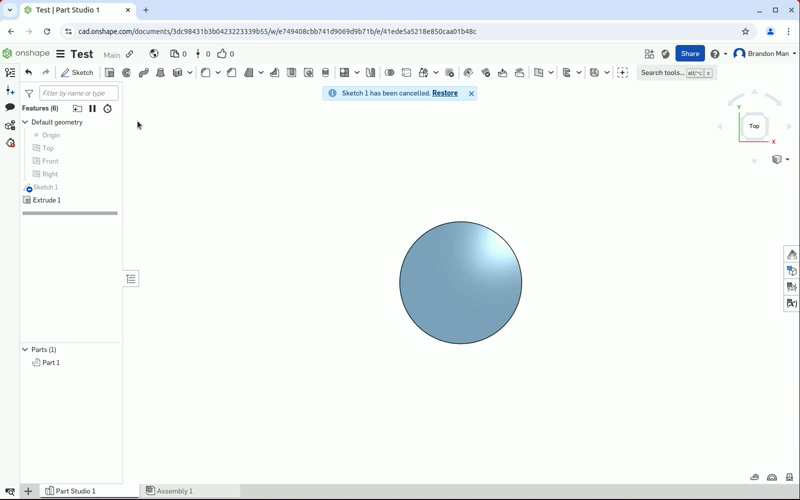
key(shift+h)
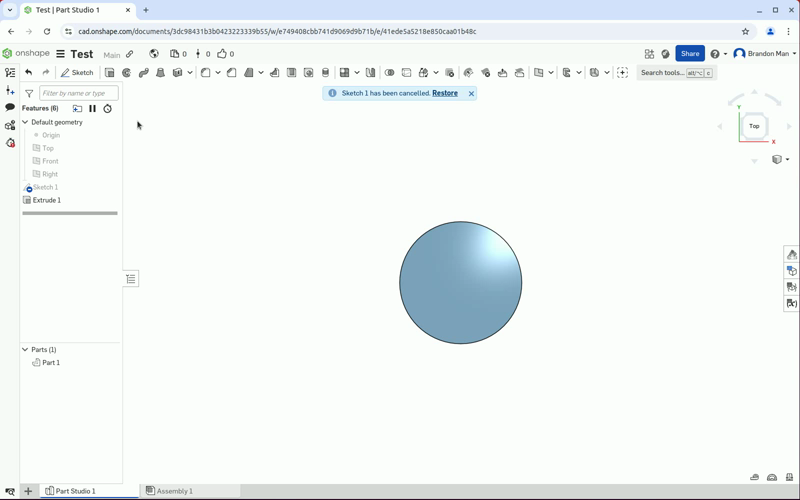
mouse_move(73, 189)
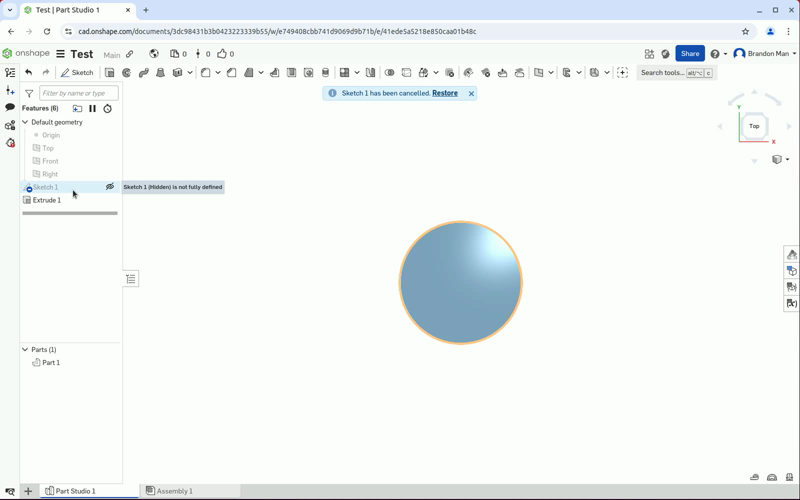
click(73, 189)
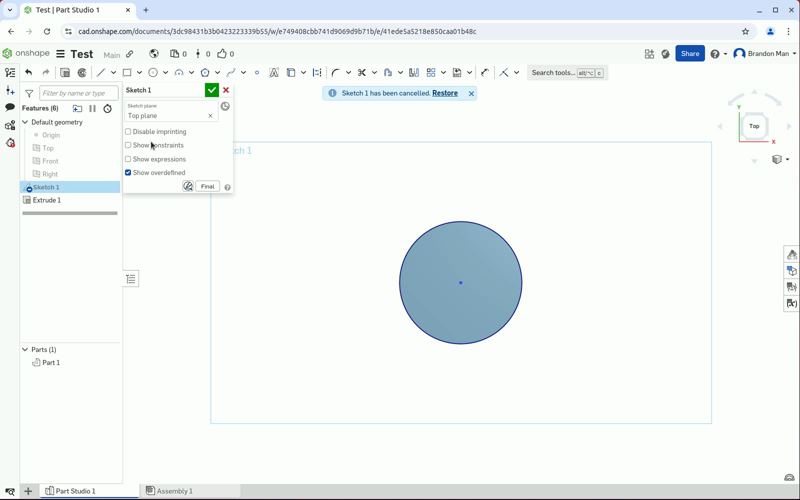
mouse_move(229, 92)
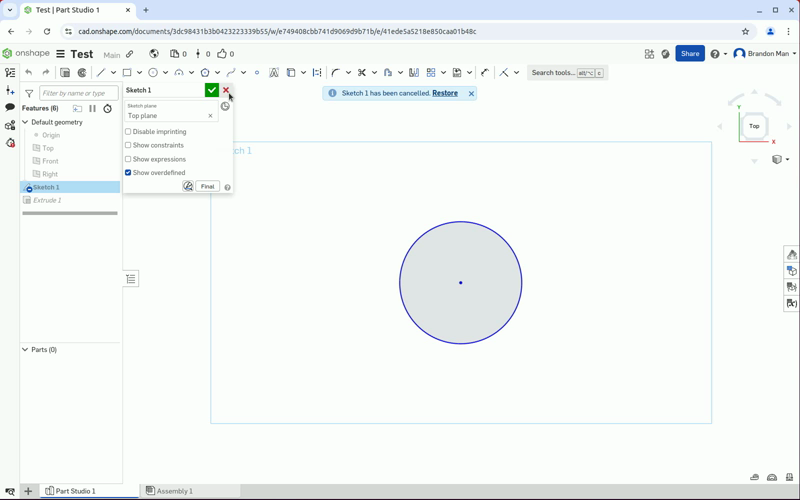
click(229, 92)
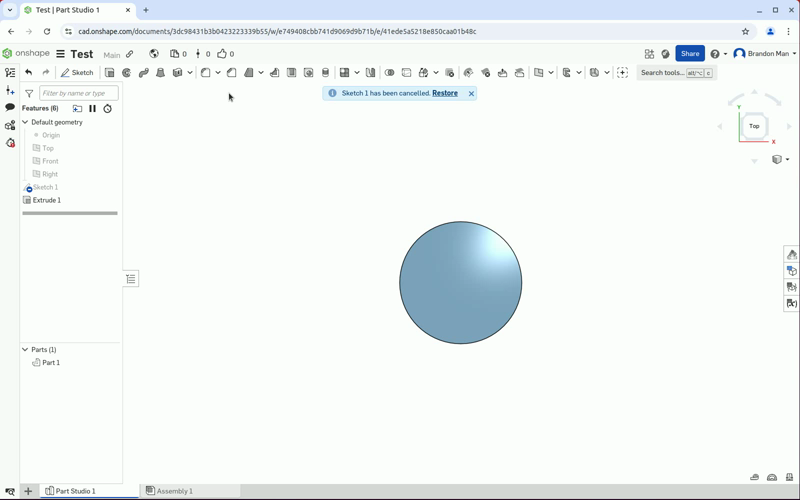
mouse_move(541, 75)
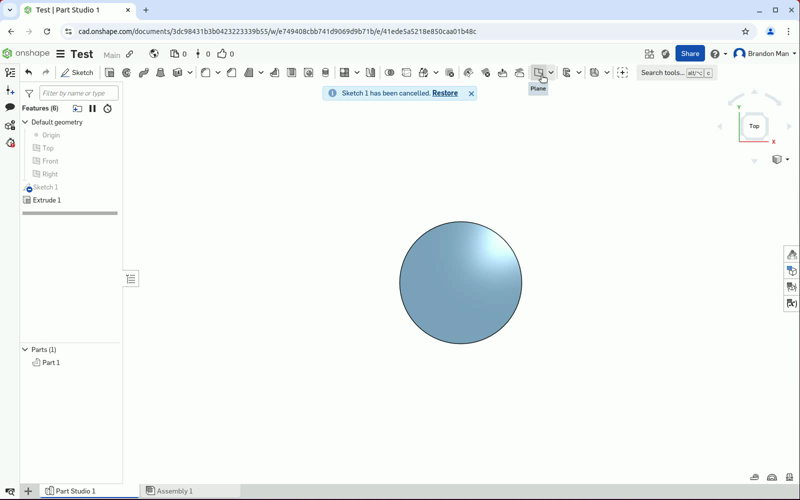
click(541, 75)
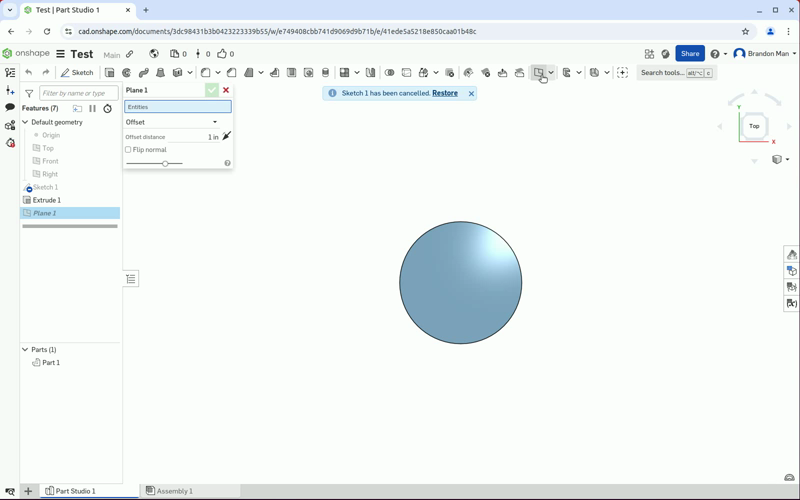
mouse_move(73, 150)
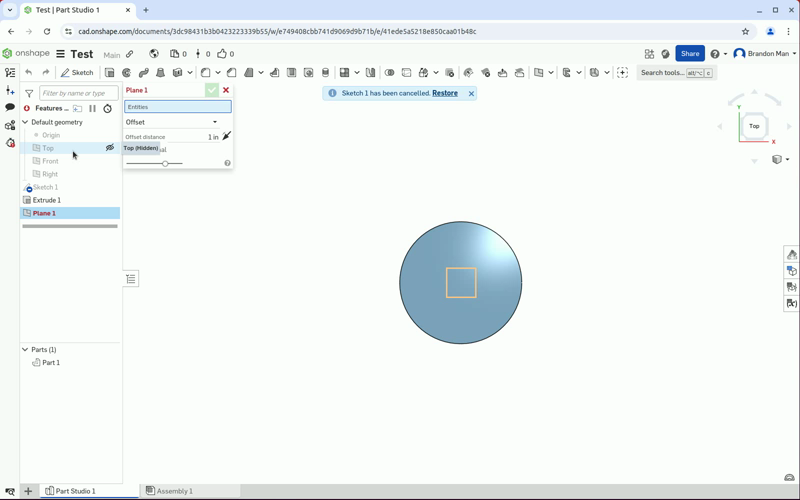
click(73, 150)
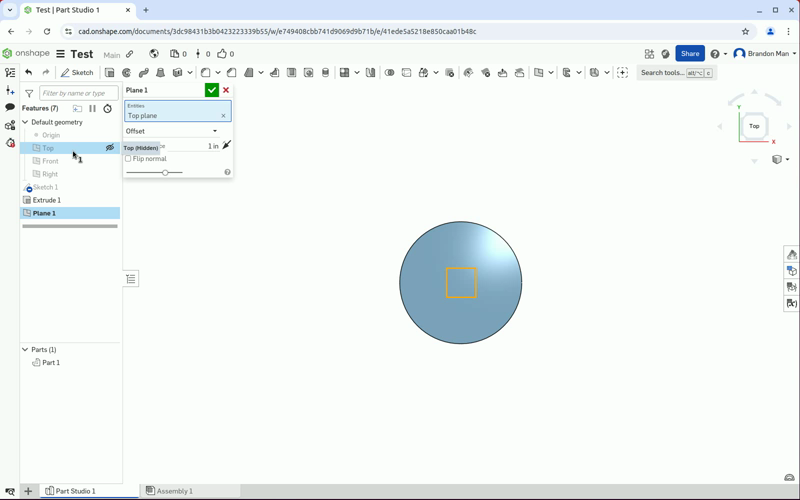
key(tab, 2)
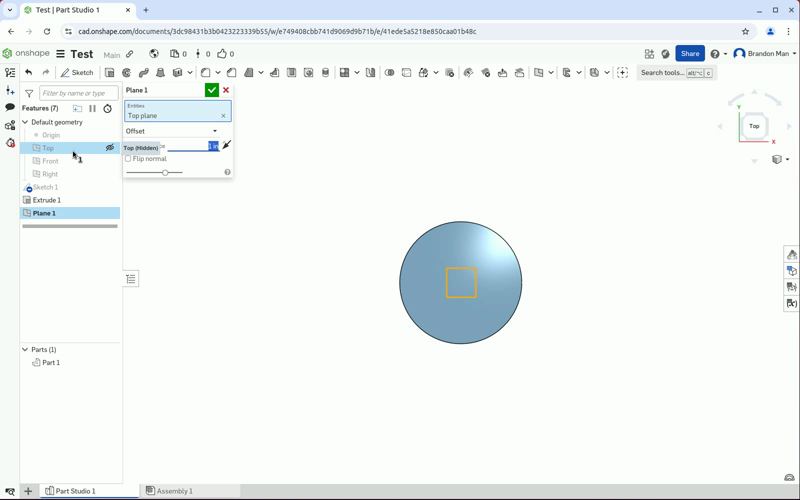
text(23.108)
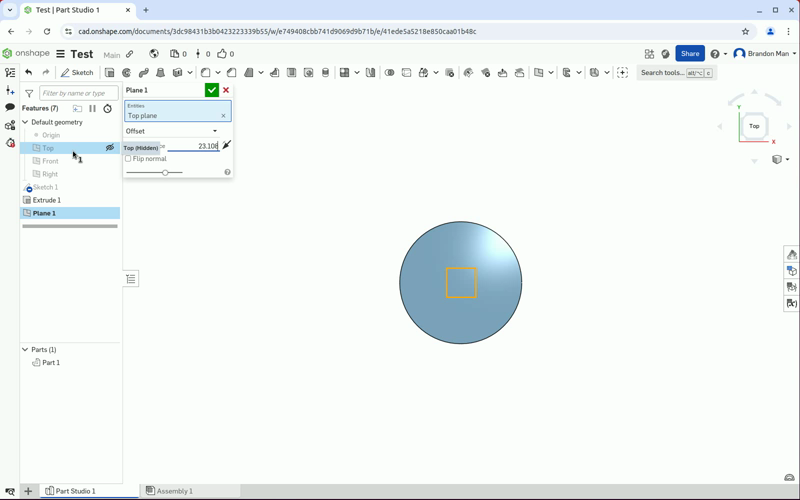
key(enter, 2)
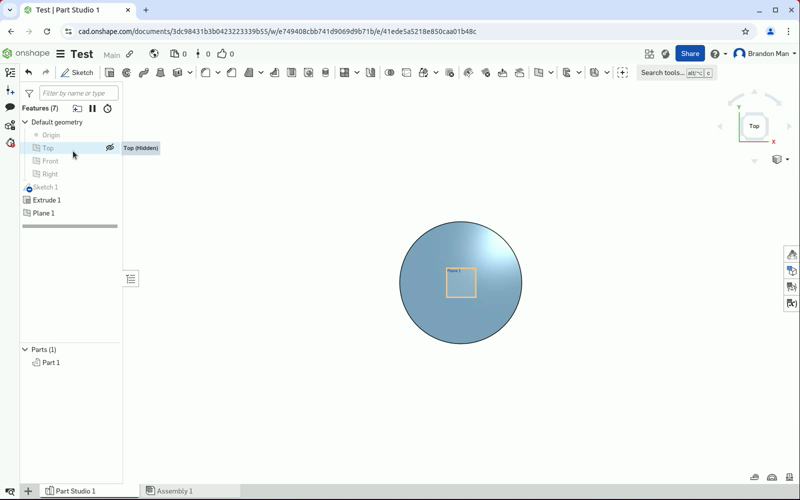
key(shift+s)
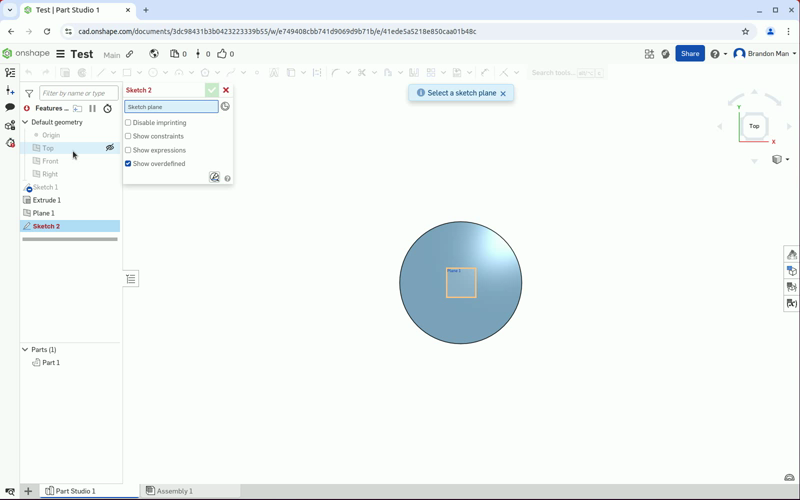
mouse_move(73, 215)
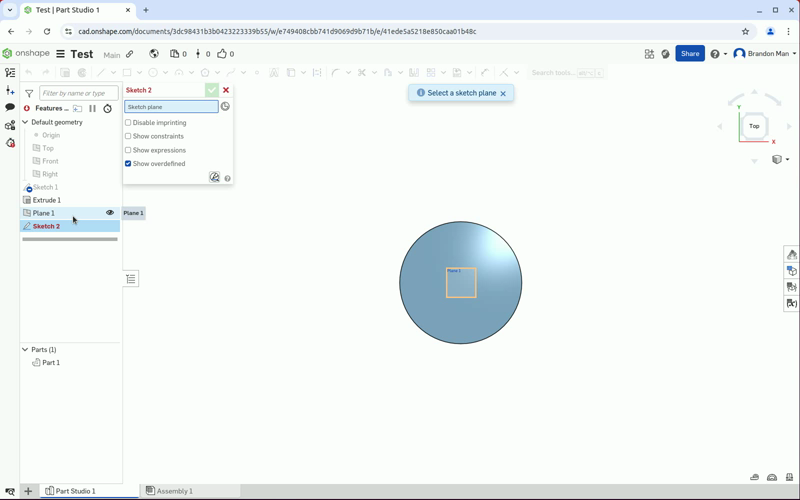
click(73, 215)
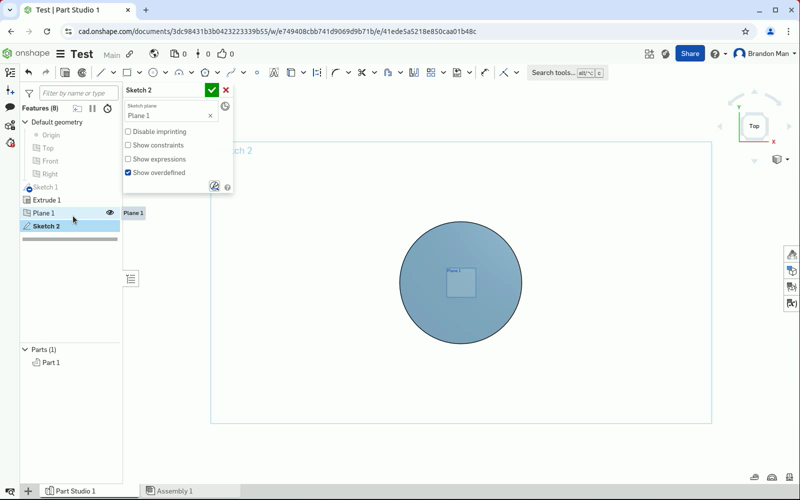
mouse_move(73, 352)
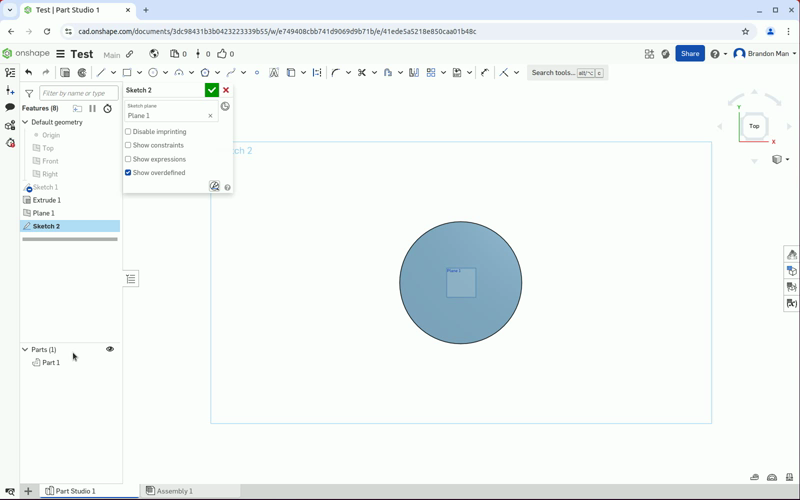
key(y)
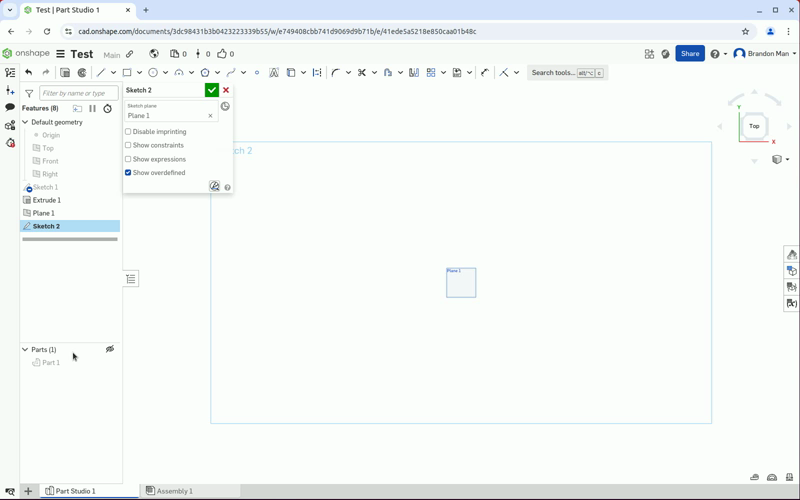
key(c)
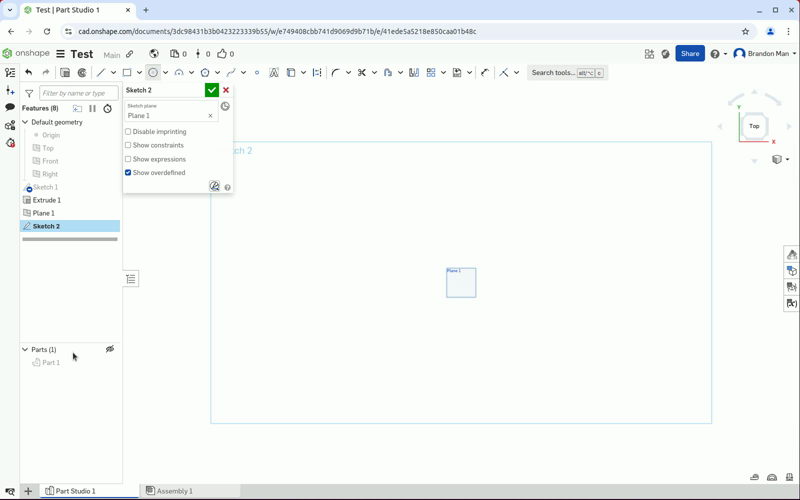
key_down(shift)
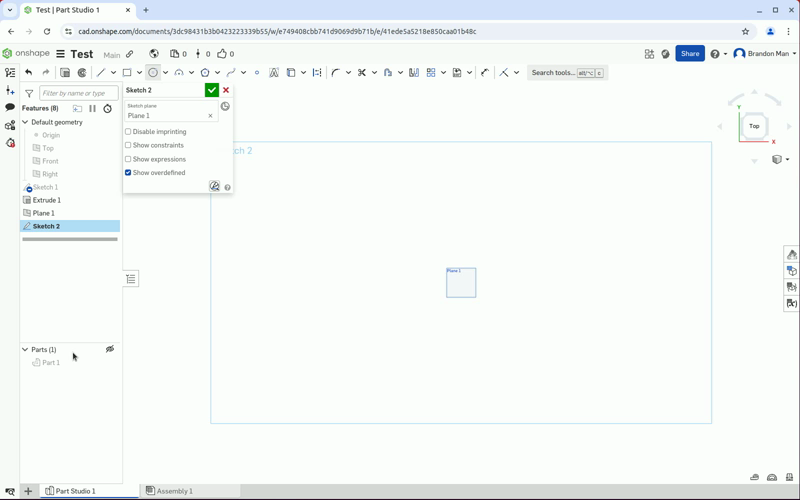
mouse_move(461, 282)
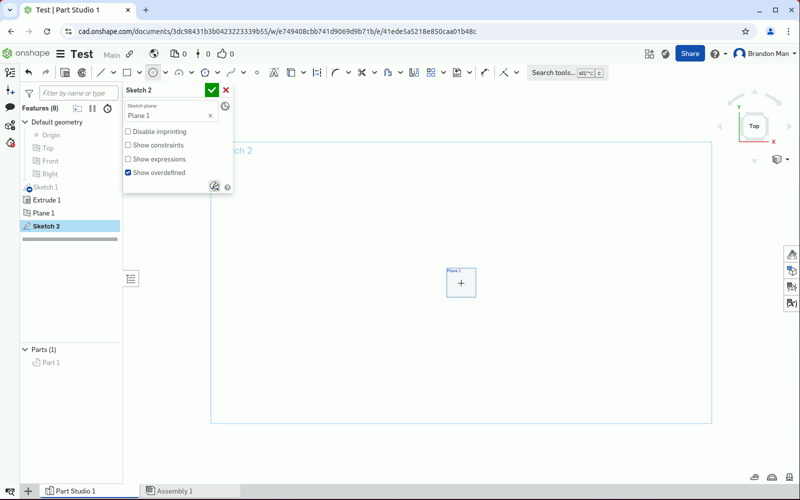
click(461, 282)
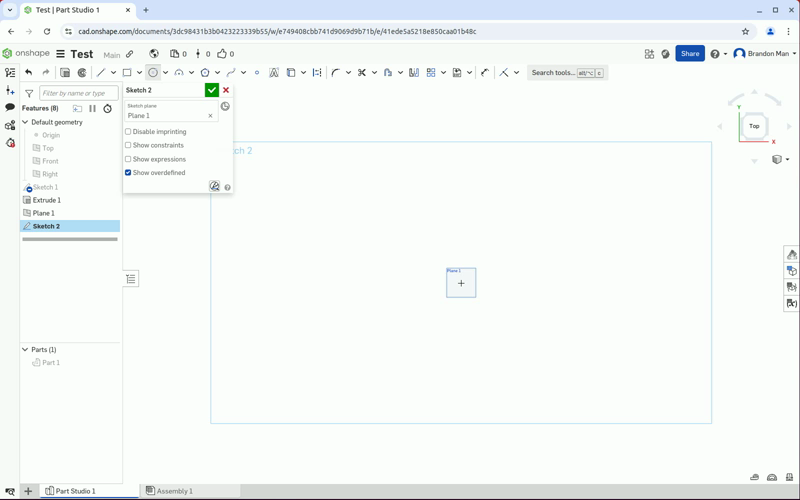
key_up(shift)
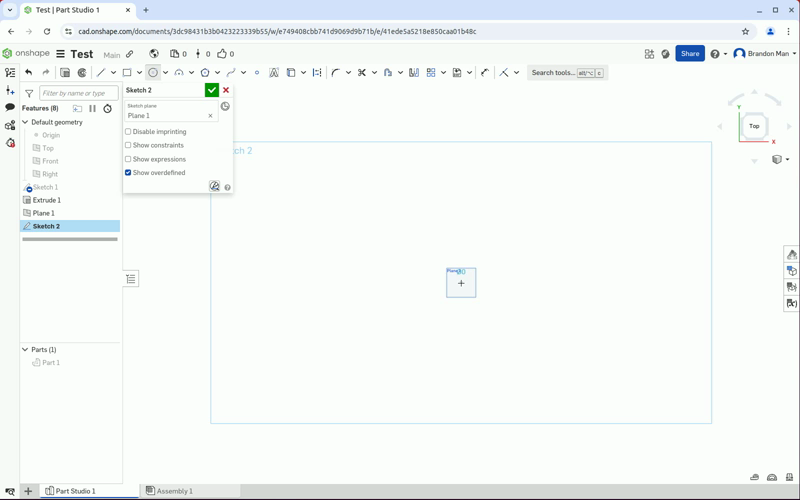
mouse_move(498, 282)
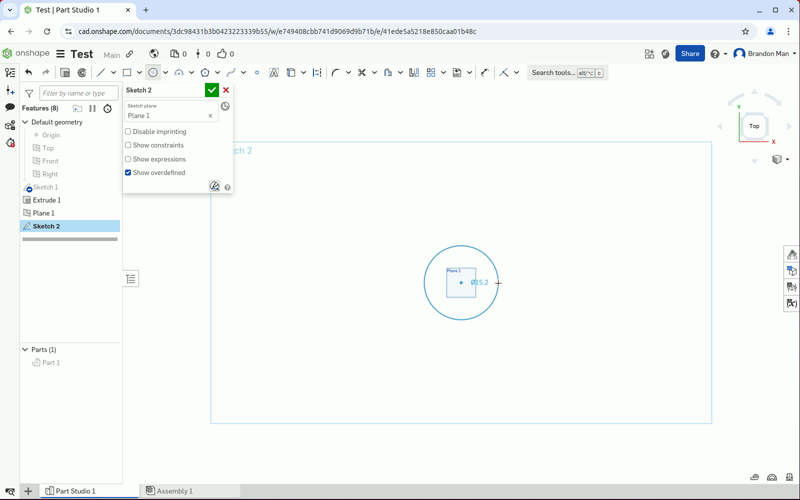
click(498, 282)
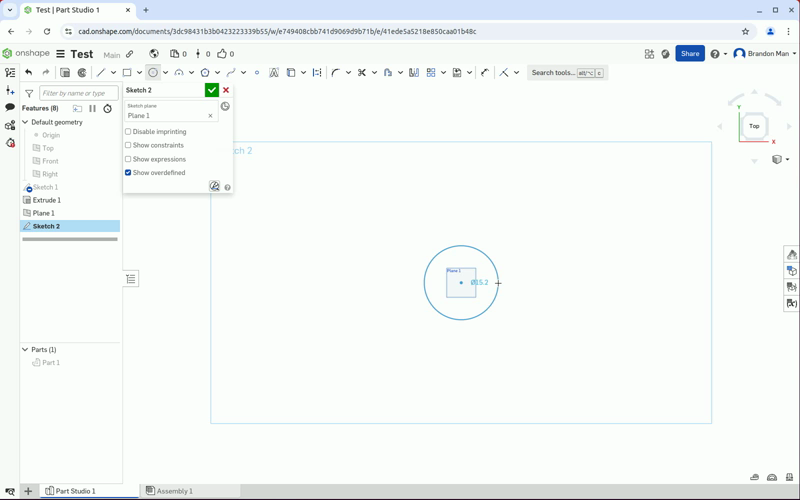
key(esc)
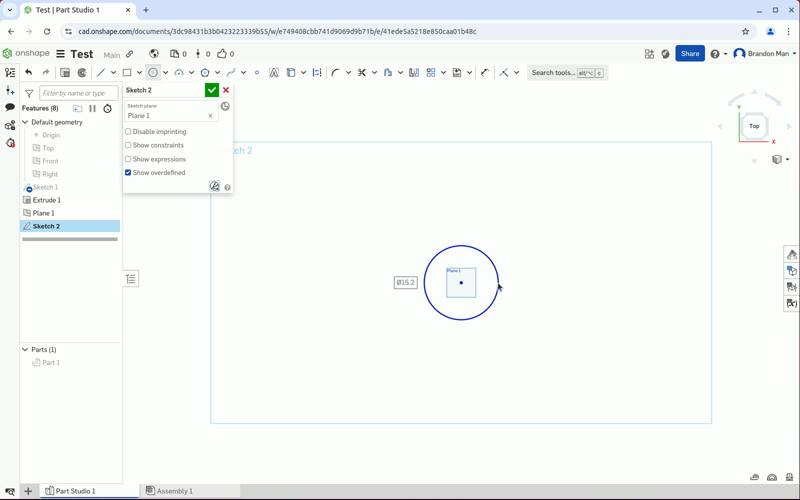
mouse_move(441, 299)
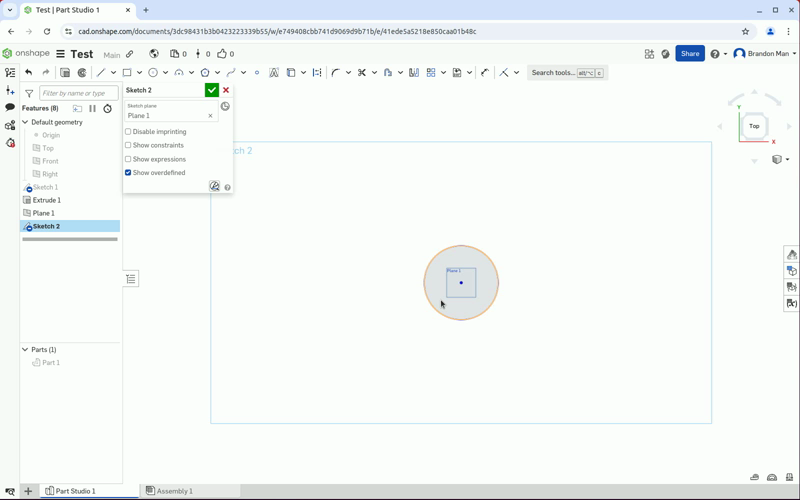
click(441, 299)
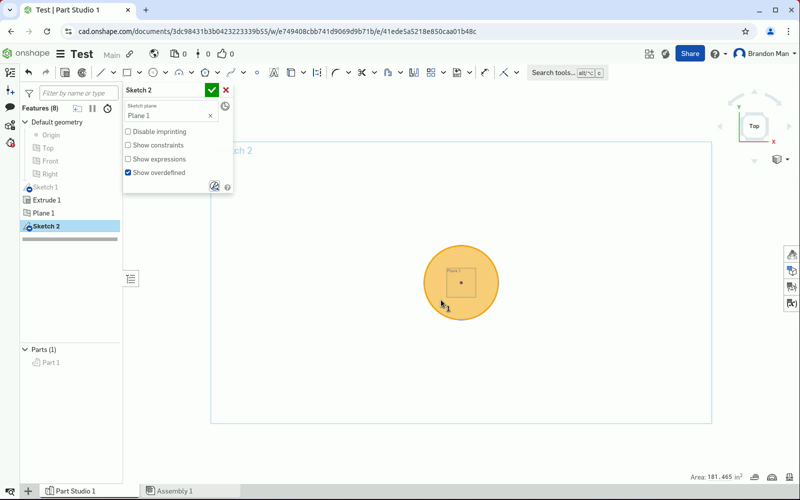
mouse_move(73, 352)
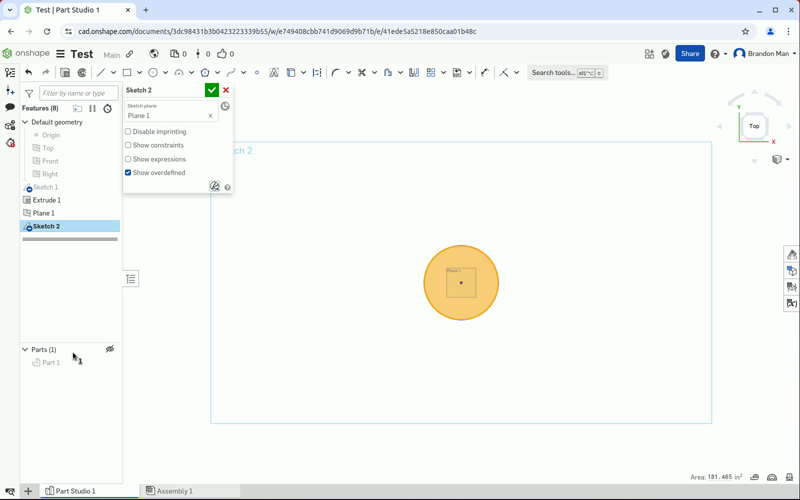
key(shift+y)
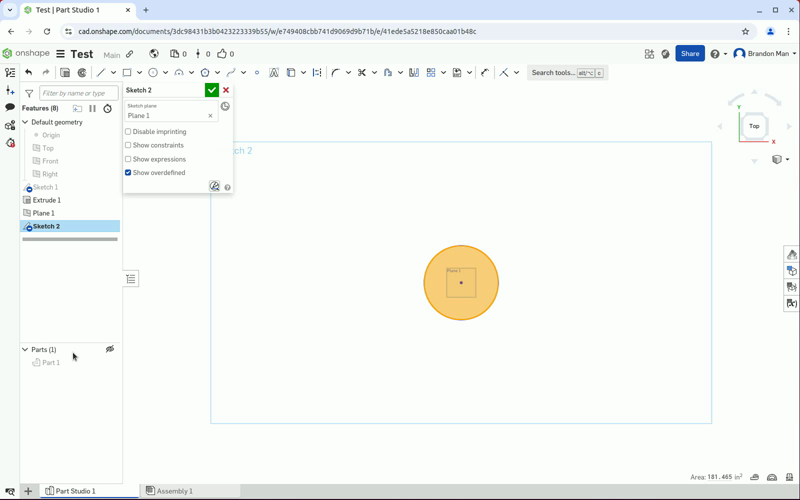
key(shift+e)
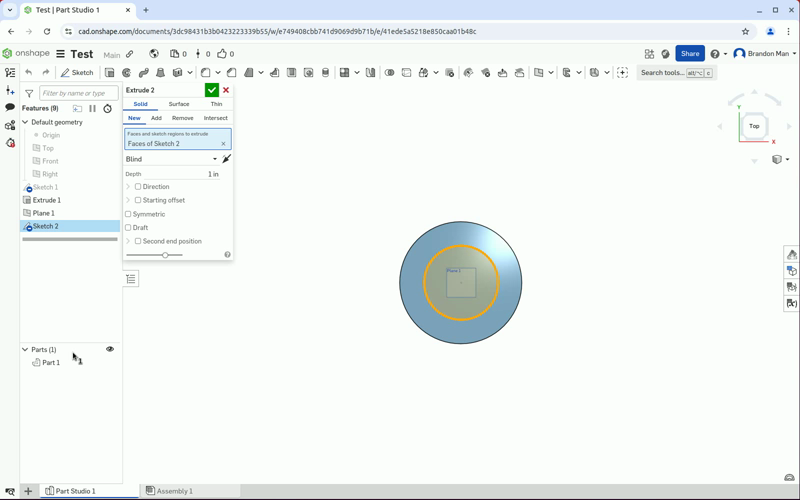
mouse_move(143, 106)
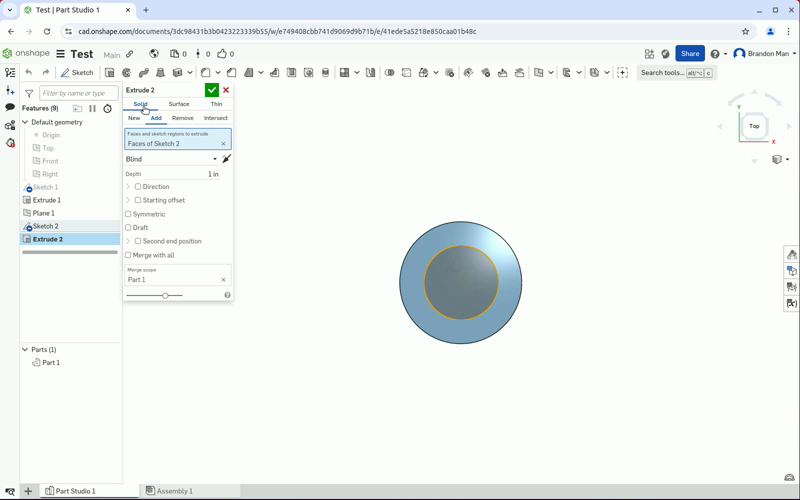
click(143, 106)
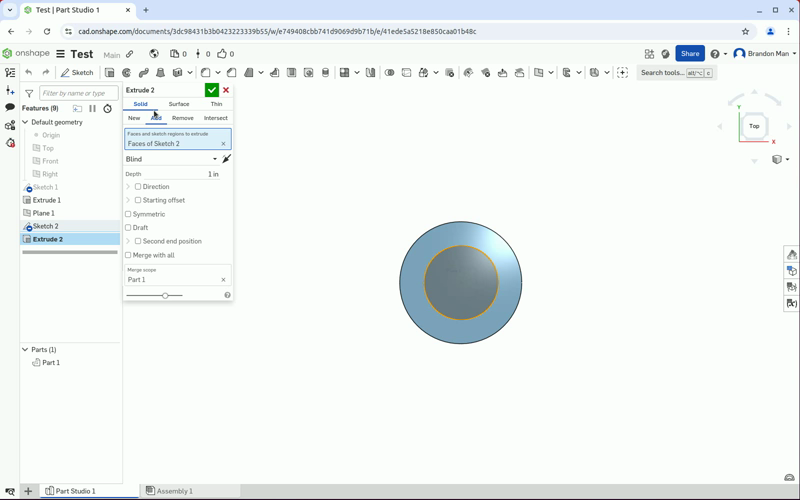
mouse_move(186, 120)
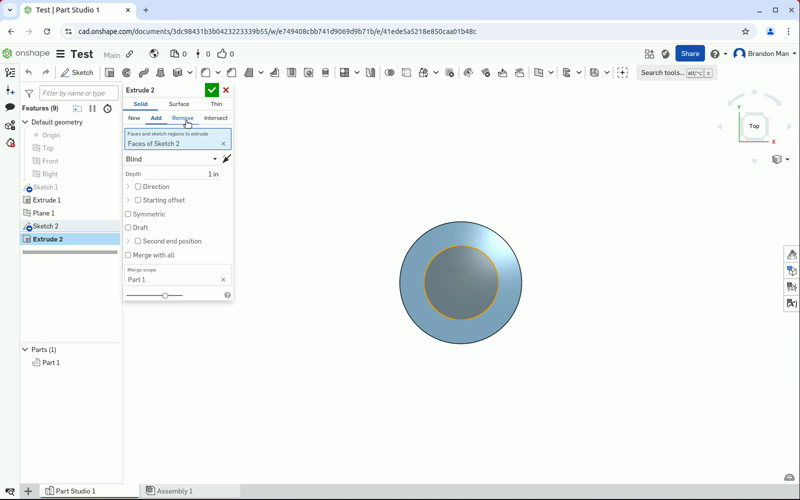
click(186, 120)
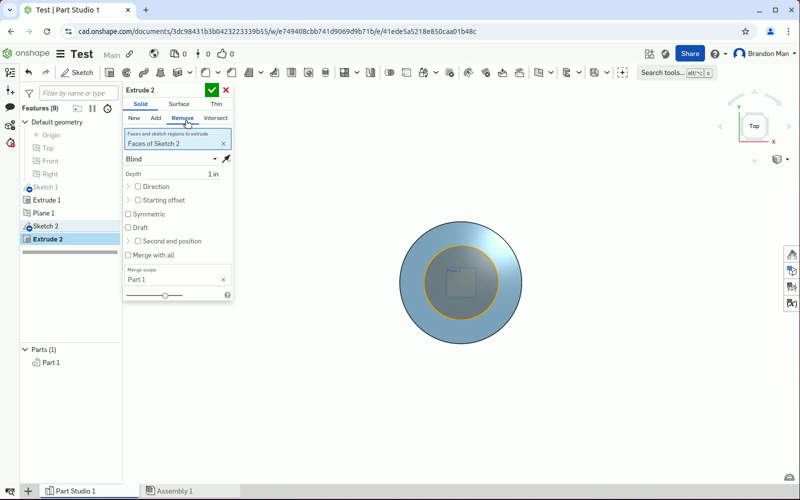
key(tab, 4)
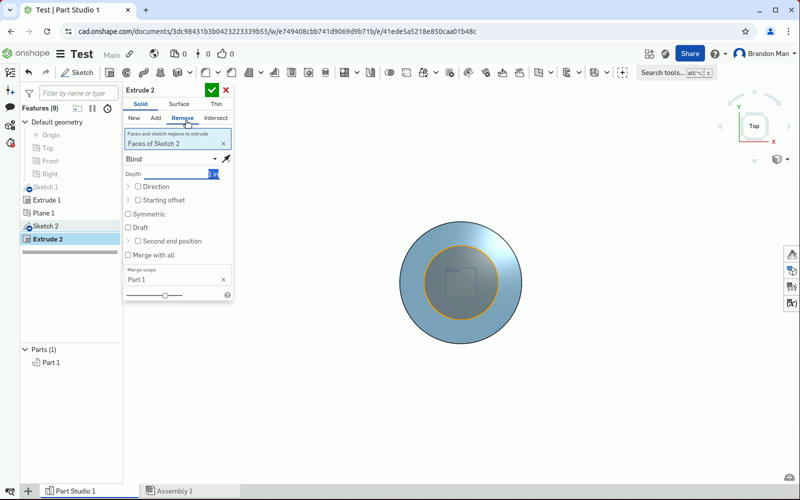
text(30.811)
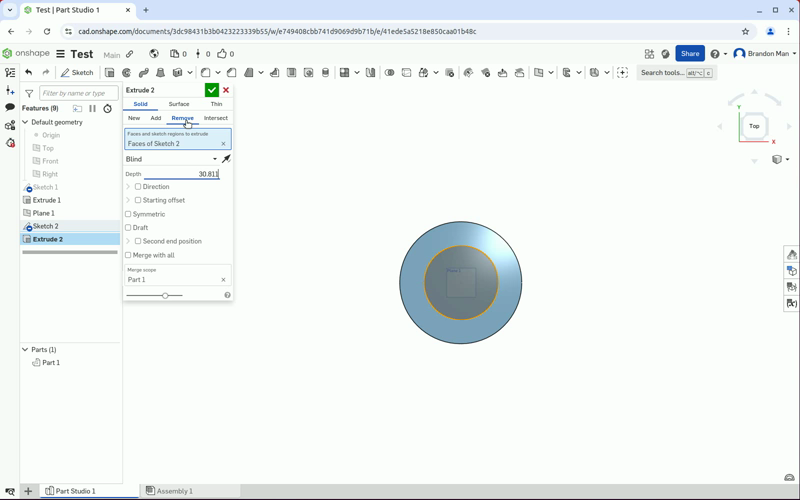
key(tab, 6)
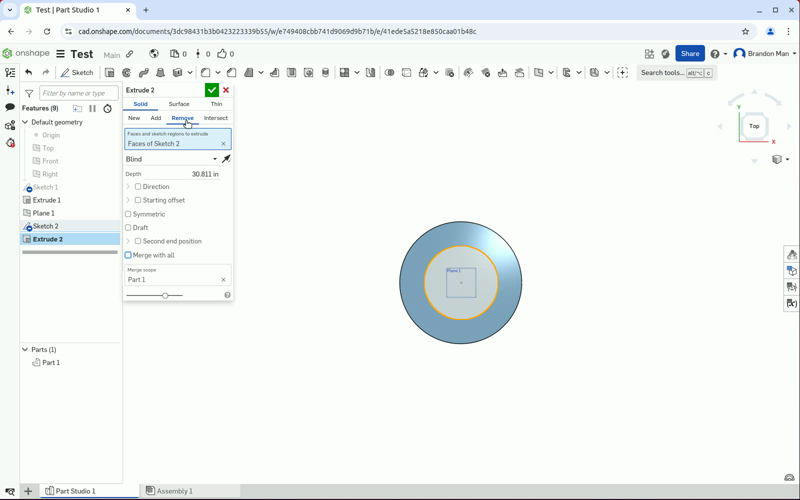
key(space)
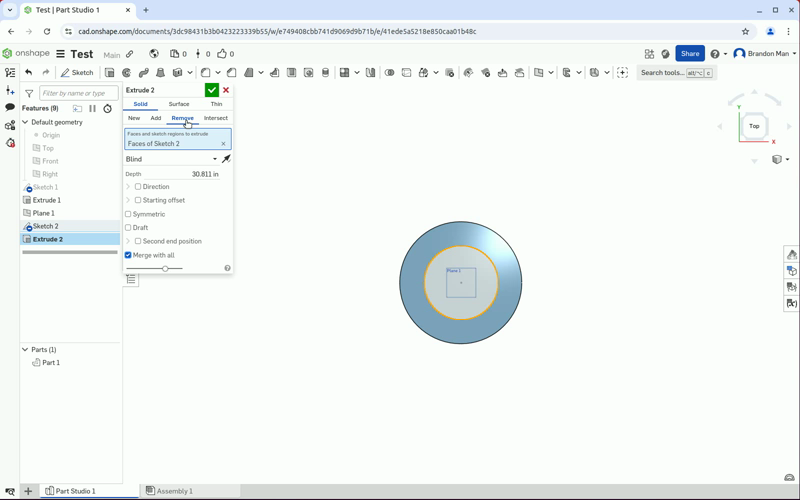
key(enter)
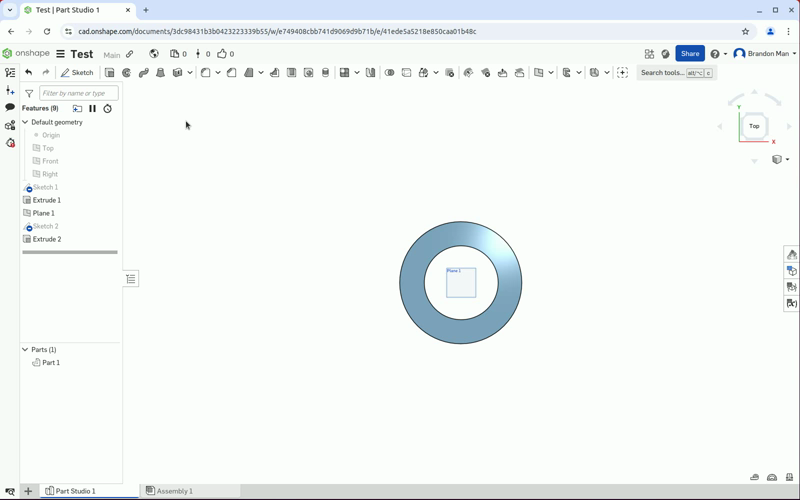
key(shift+h)
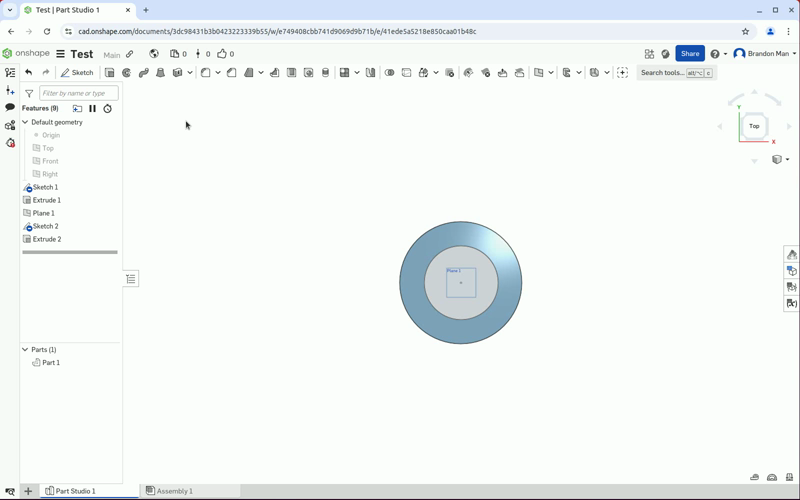
key(shift+h)
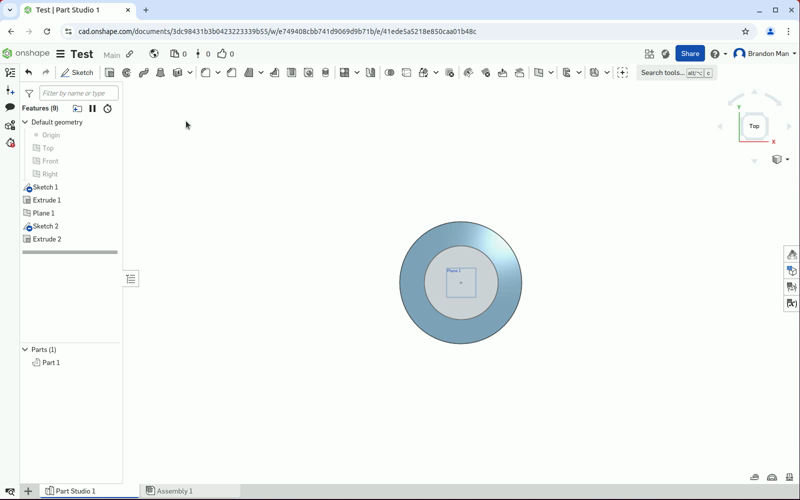
key(shift+7)
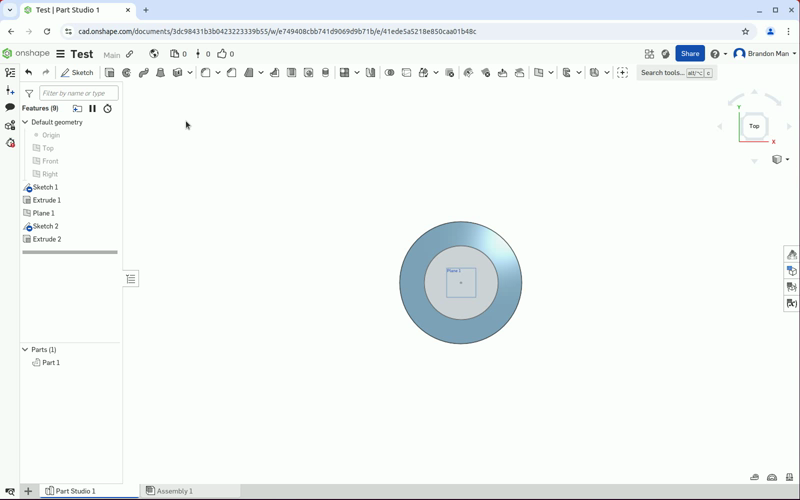
key(up, 3)
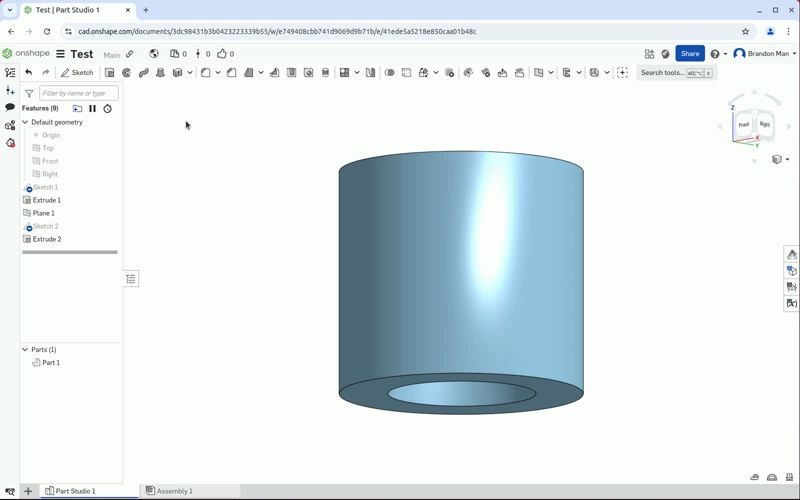
key(left, 3)
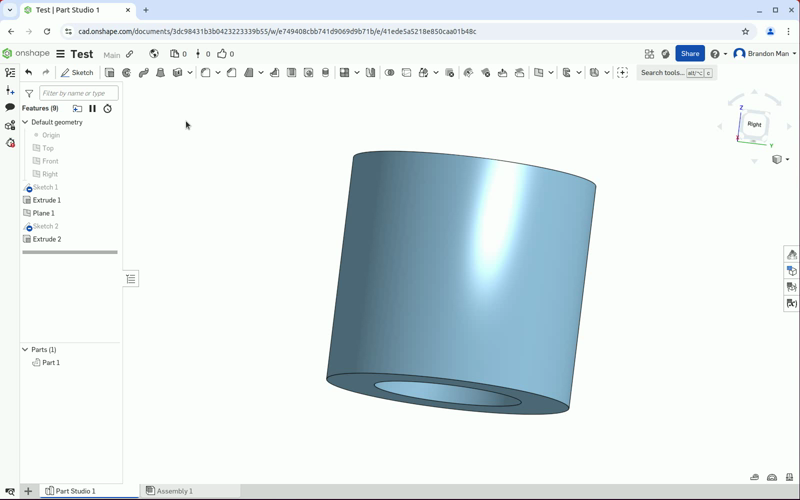
key(right, 3)
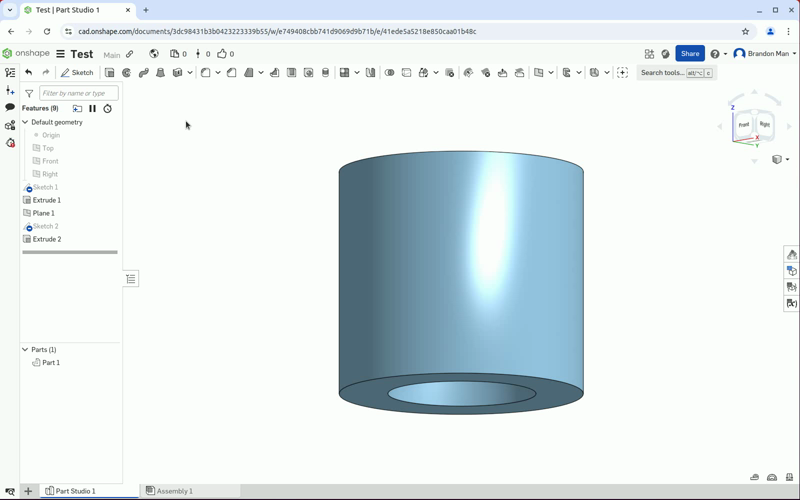
key(down, 3)
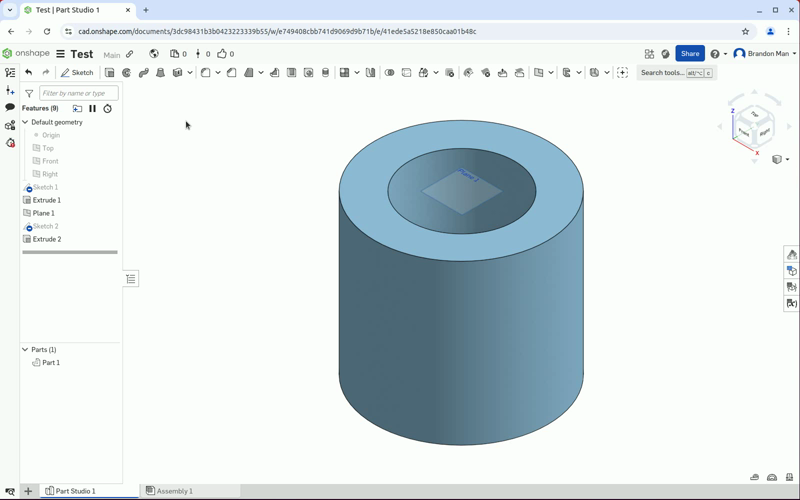
mouse_move(73, 189)
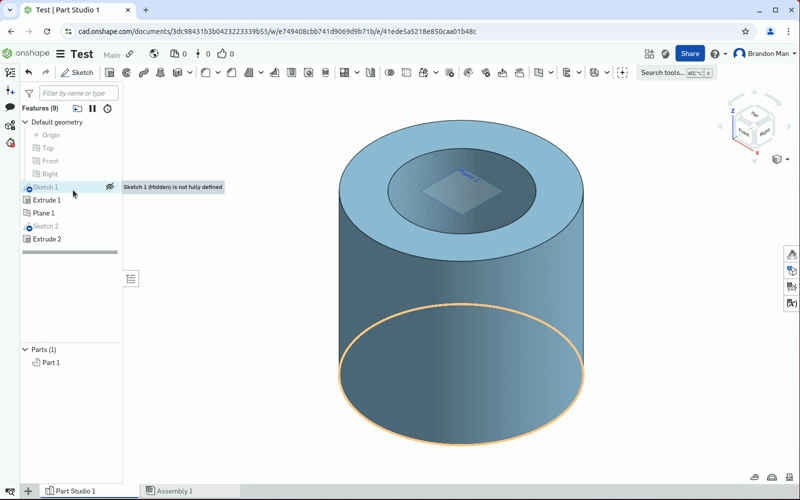
click(73, 189)